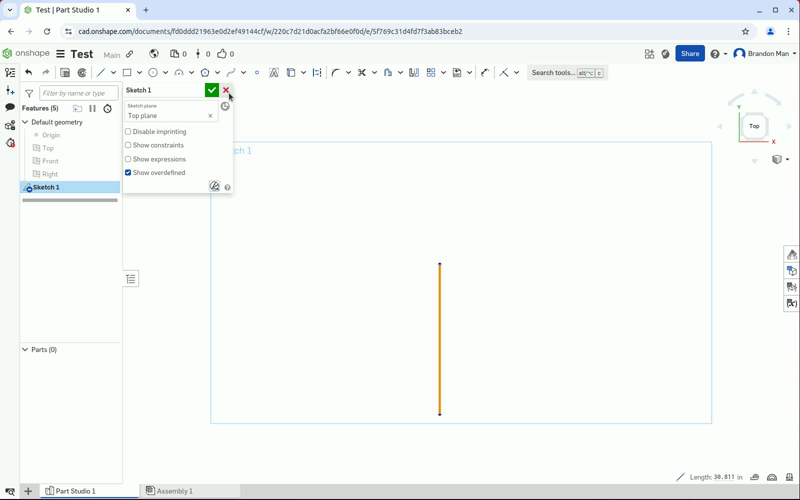
key(shift+h)
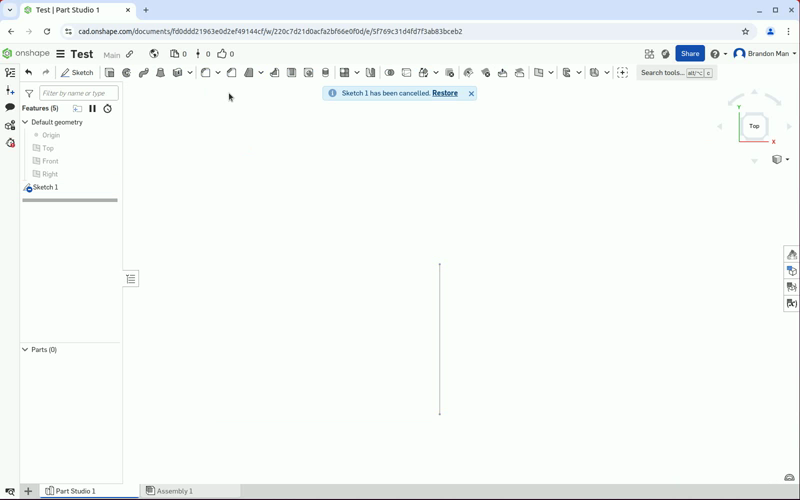
key(shift+s)
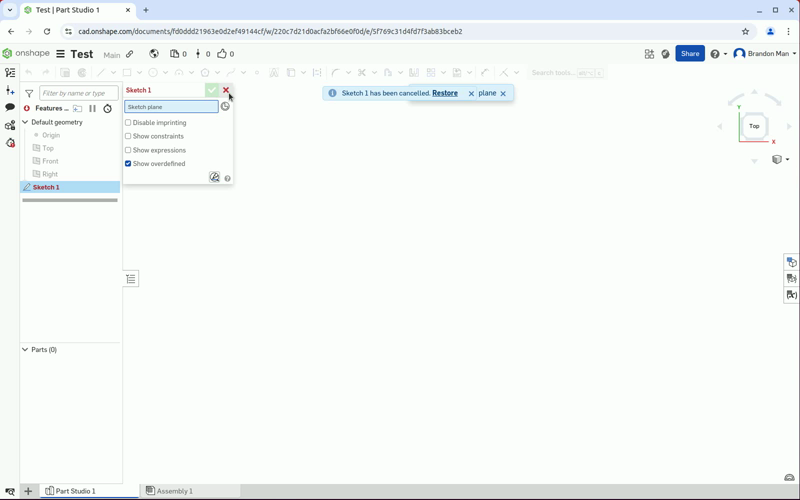
mouse_move(73, 150)
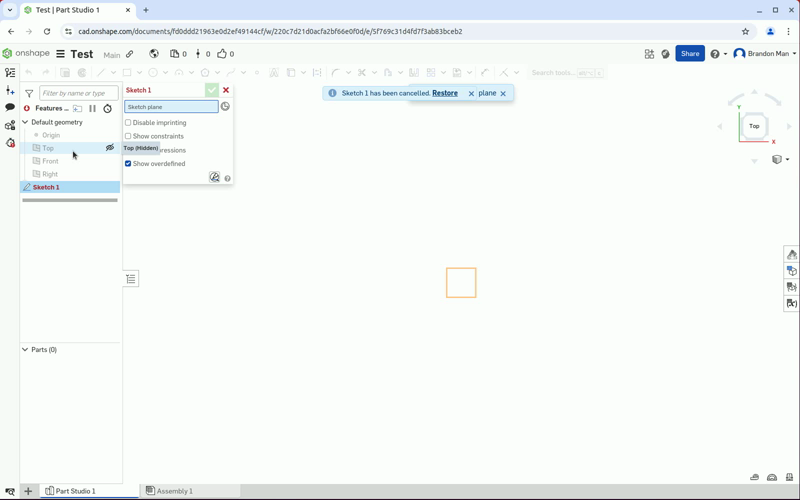
click(73, 150)
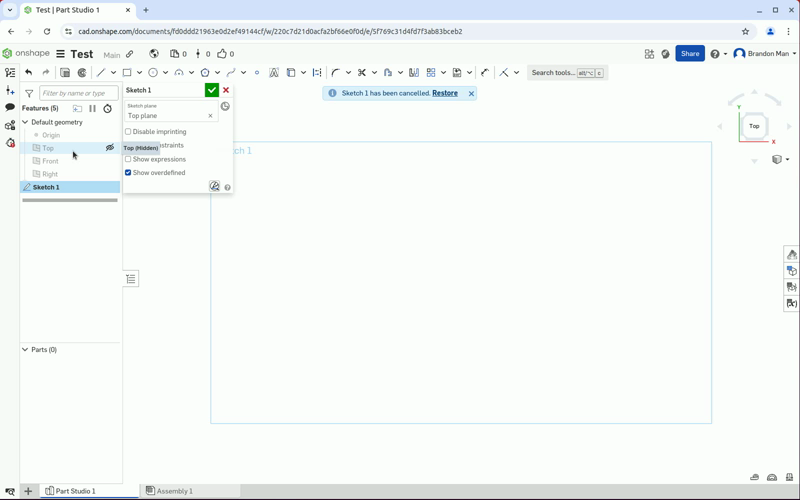
mouse_move(73, 352)
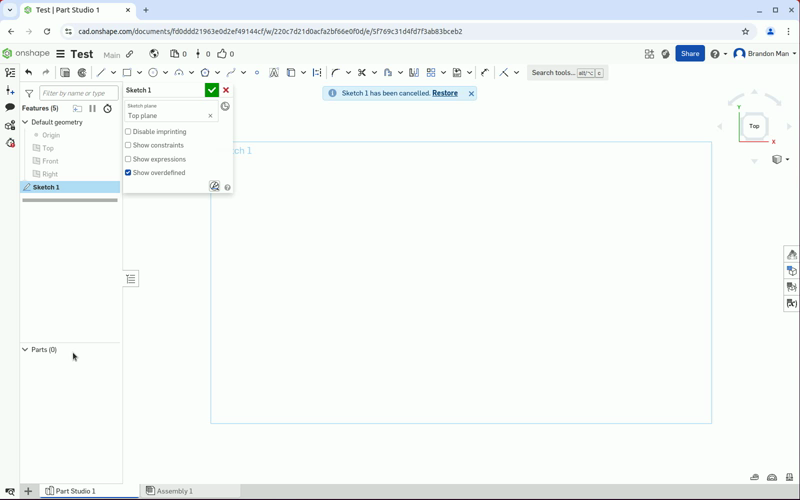
key(y)
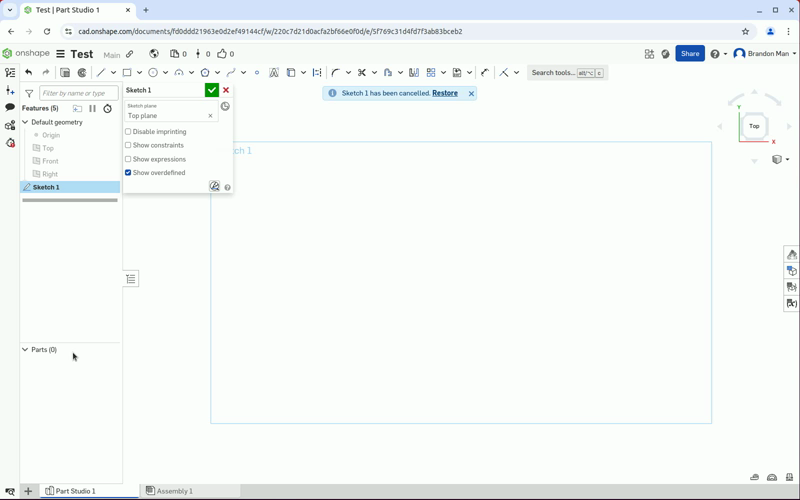
key(c)
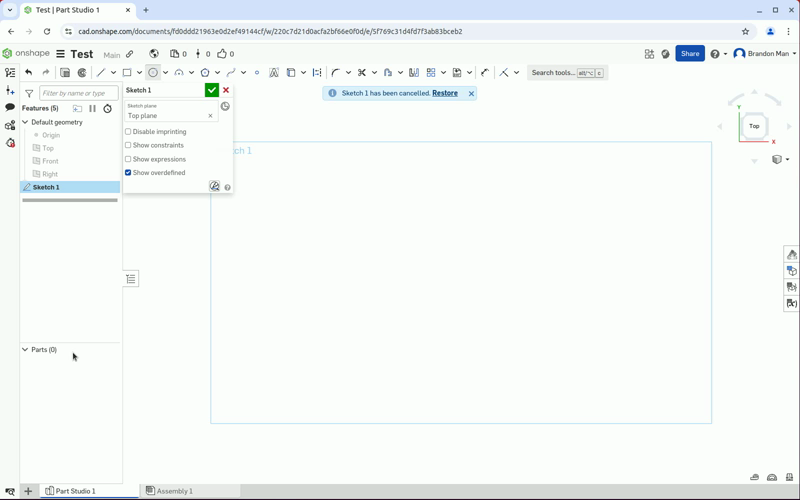
key_down(shift)
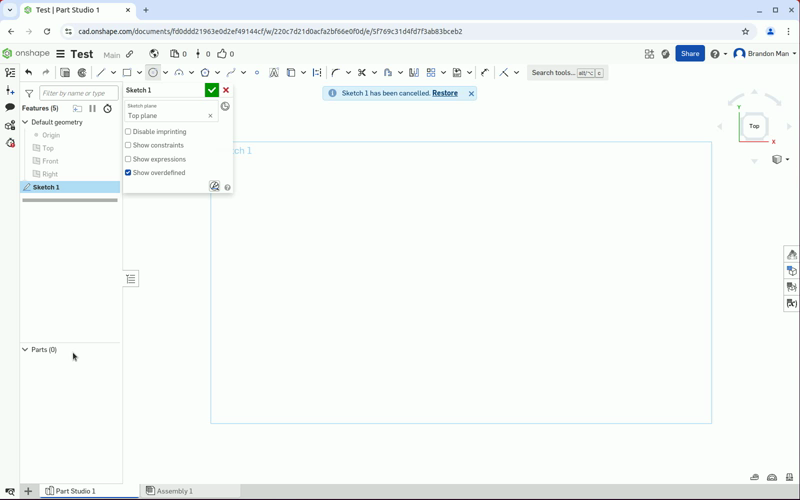
mouse_move(460, 282)
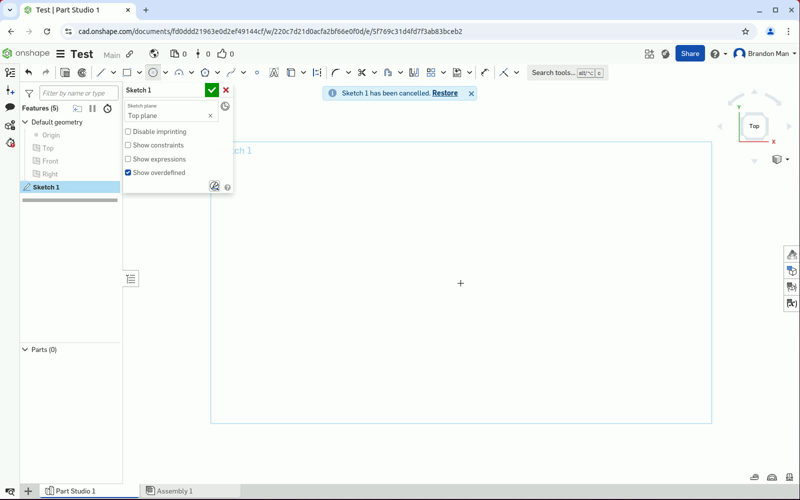
click(460, 282)
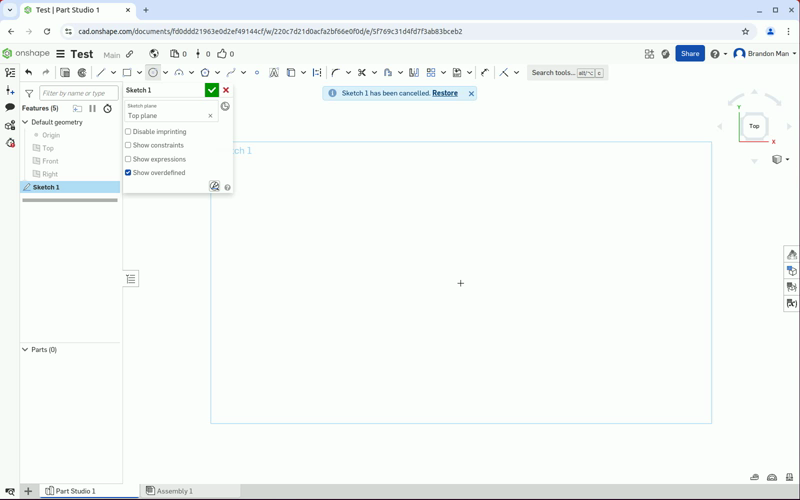
key_up(shift)
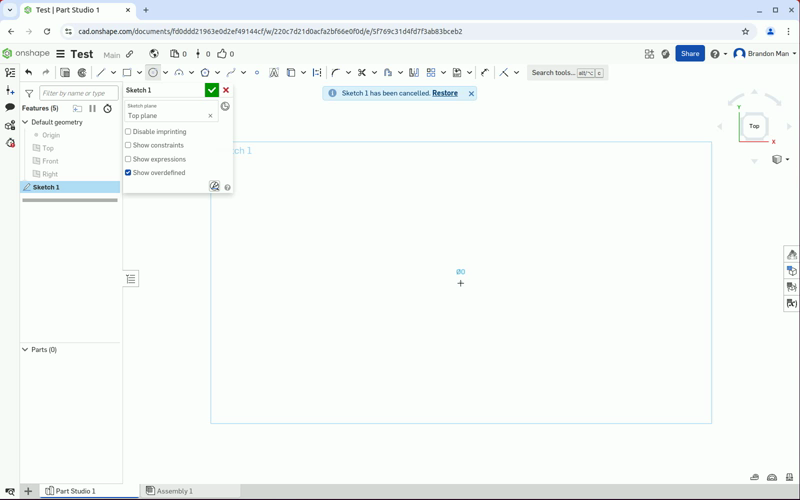
mouse_move(541, 282)
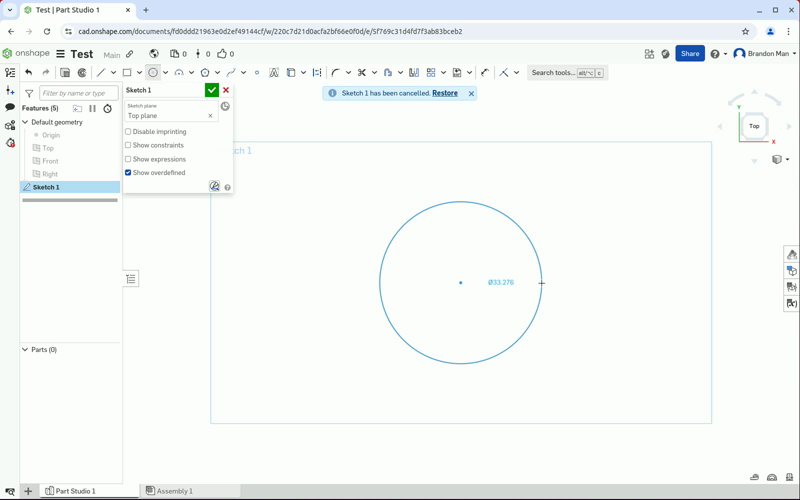
click(541, 282)
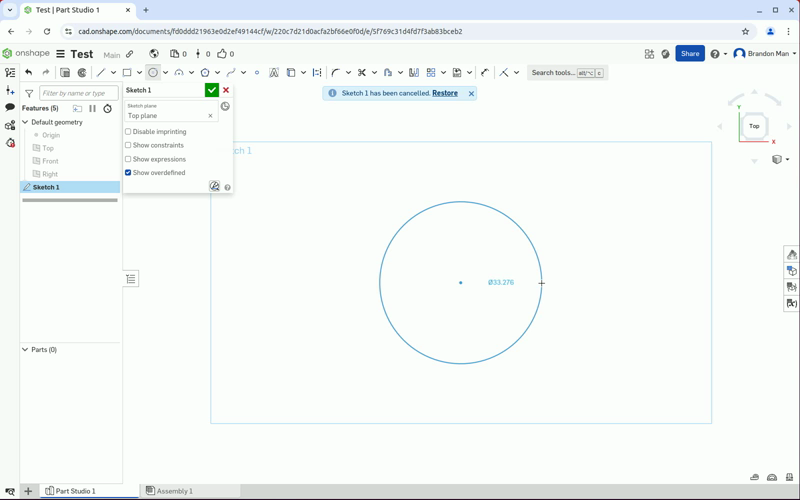
key(esc)
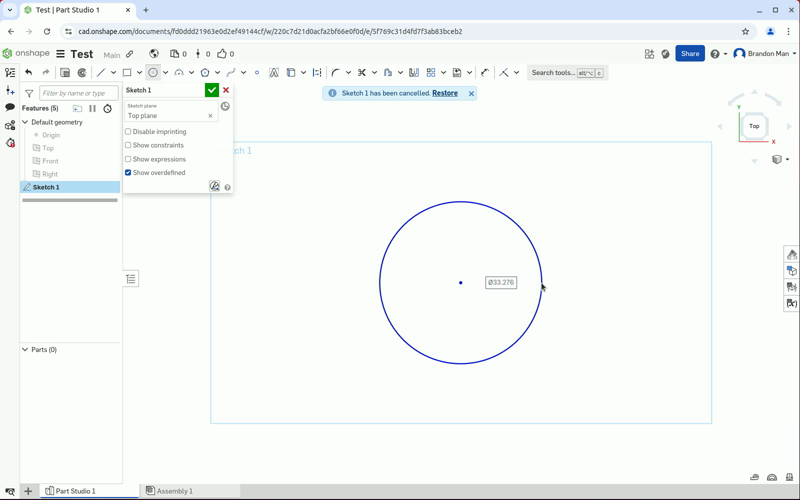
key(c)
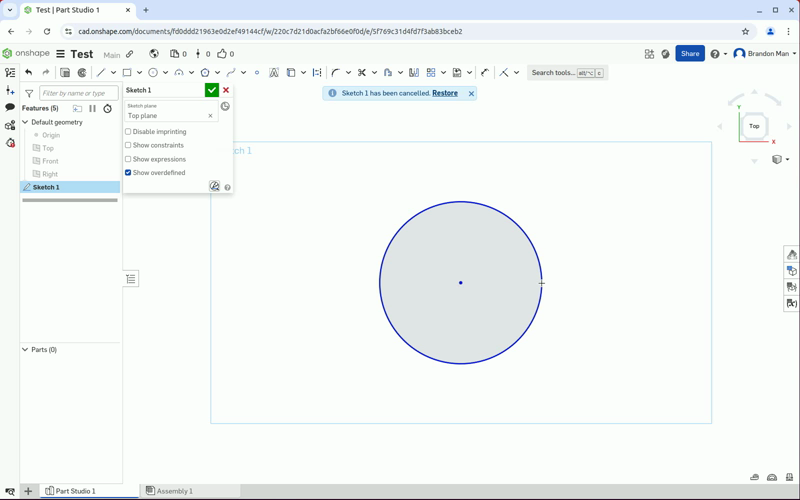
key_down(shift)
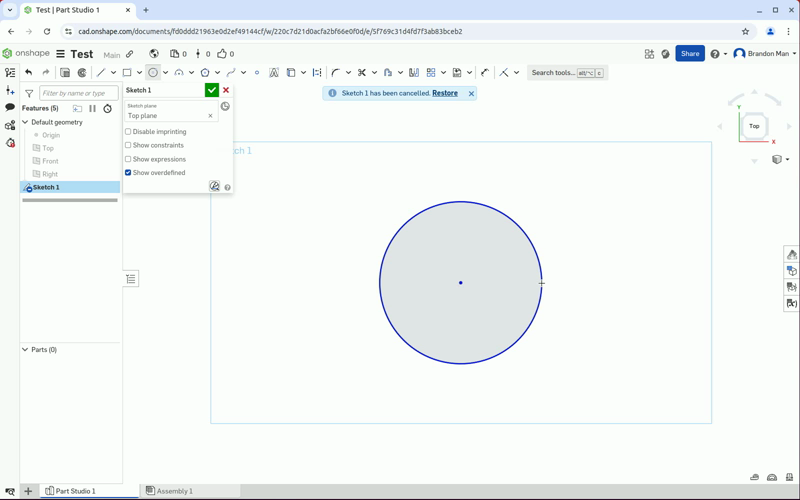
mouse_move(460, 282)
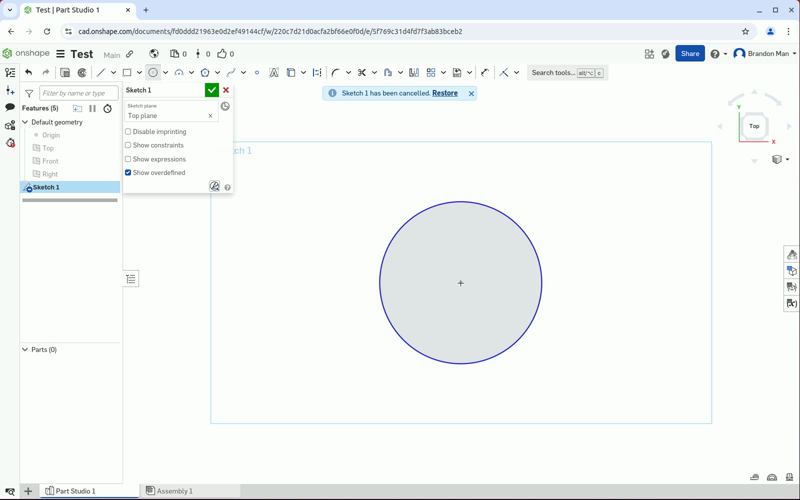
click(460, 282)
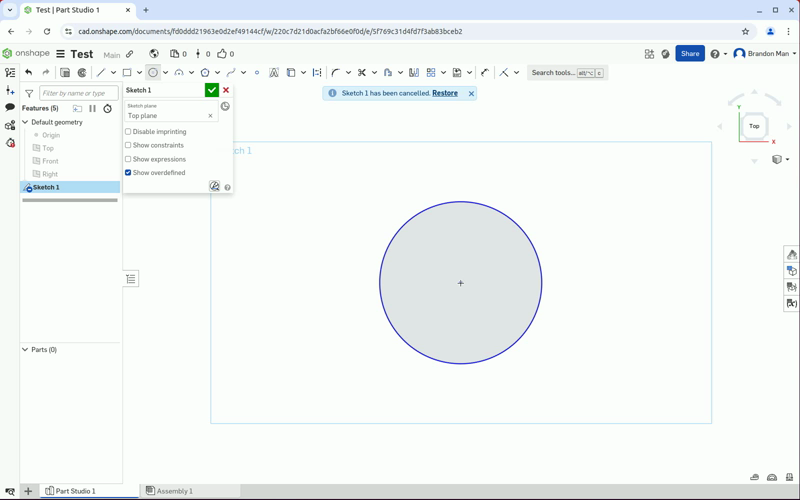
key_up(shift)
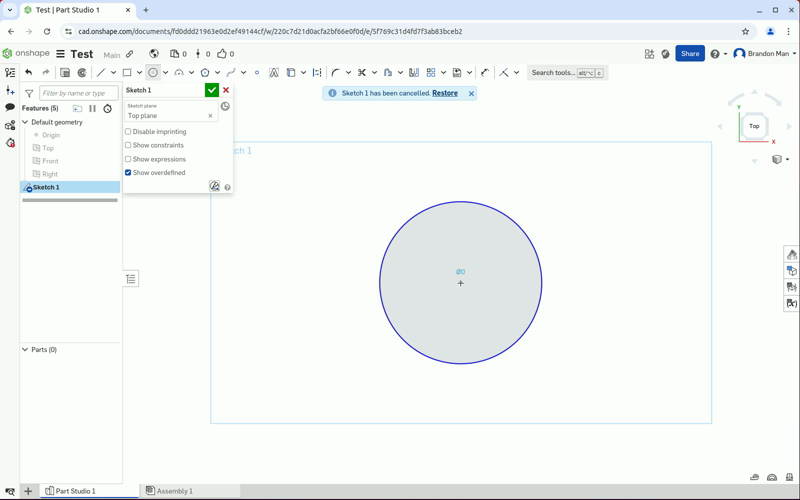
mouse_move(469, 282)
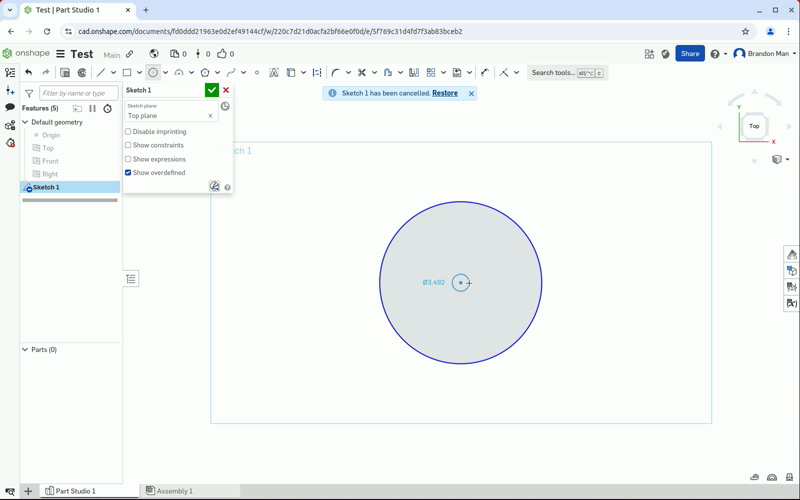
click(469, 282)
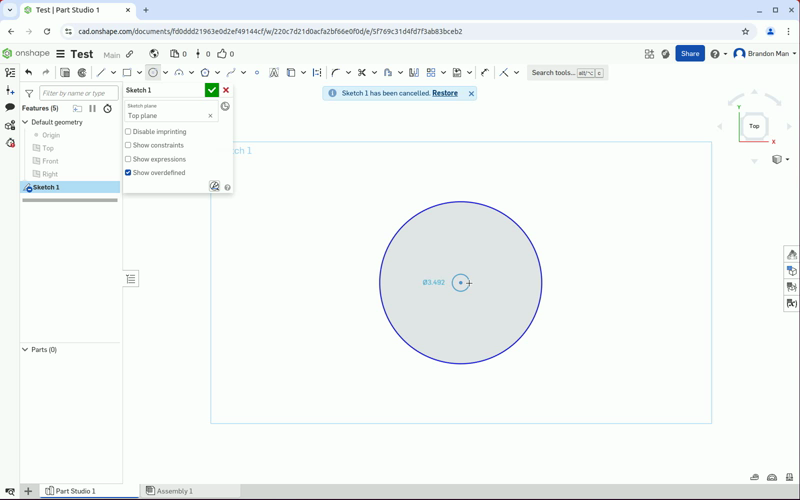
key(esc)
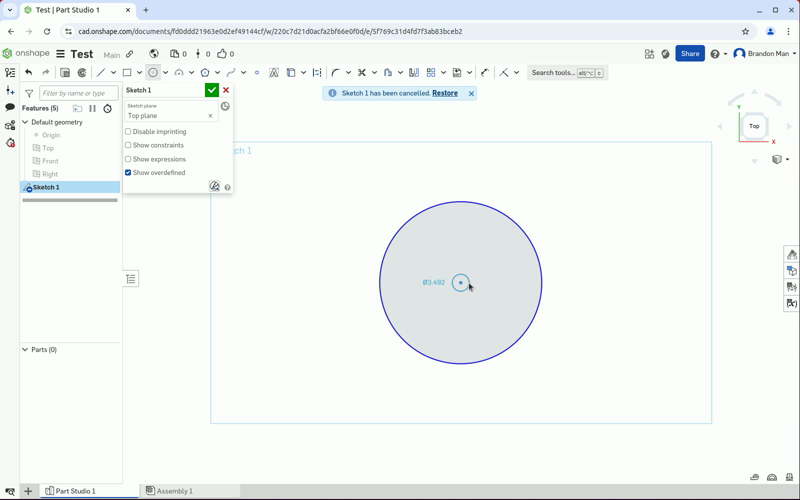
mouse_move(524, 262)
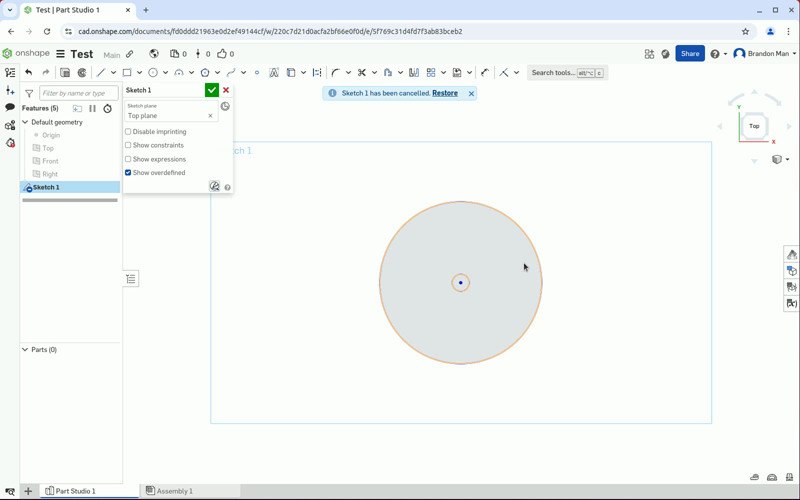
click(524, 262)
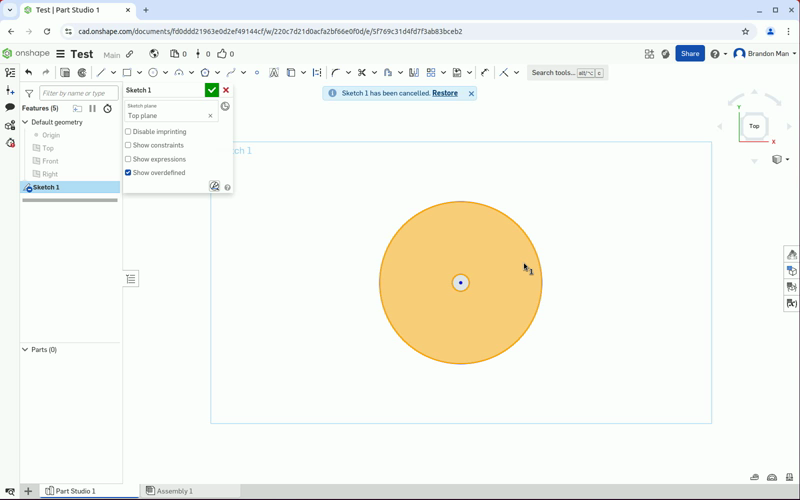
mouse_move(73, 352)
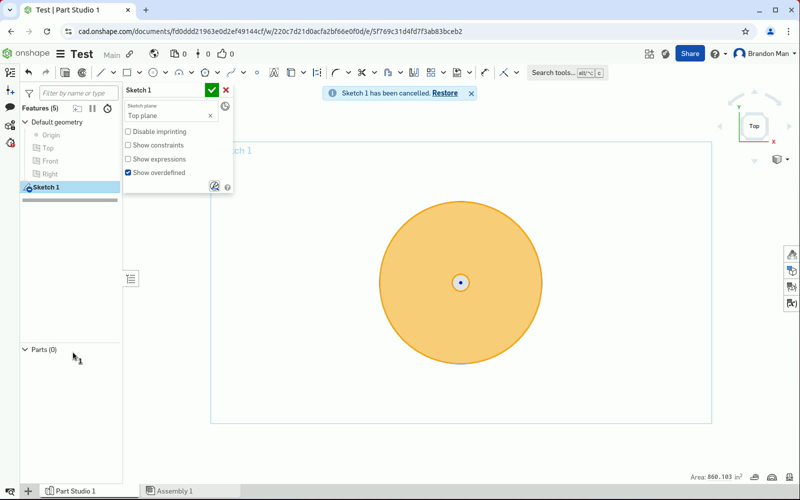
key(shift+y)
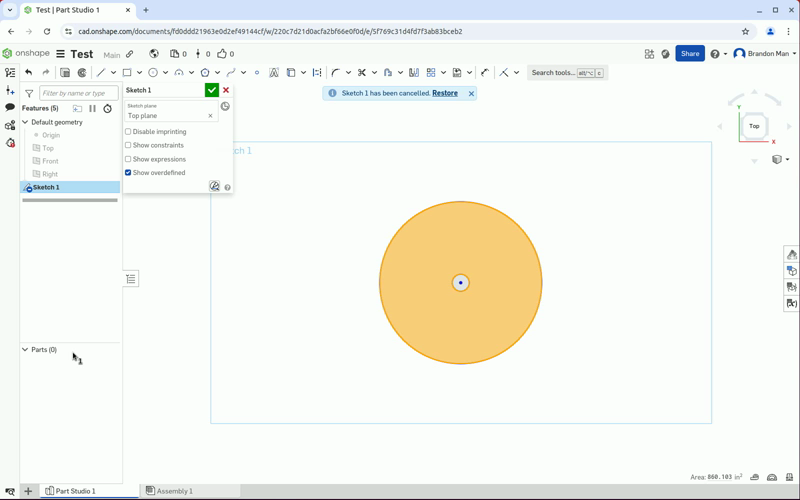
key(shift+e)
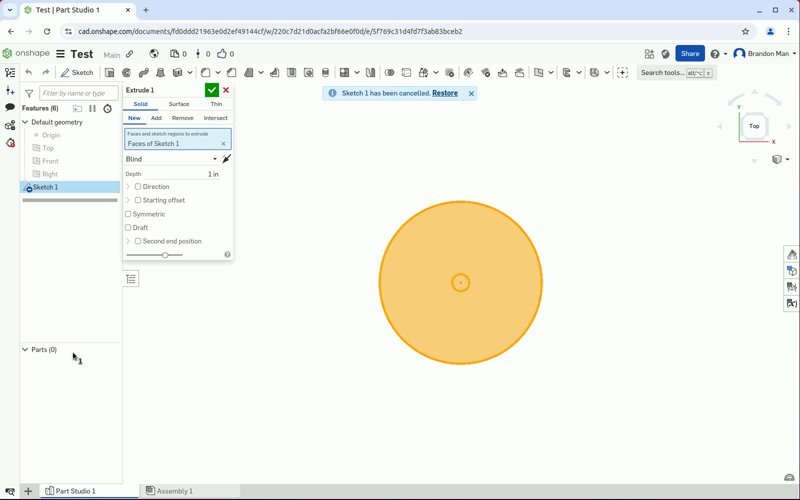
mouse_move(143, 106)
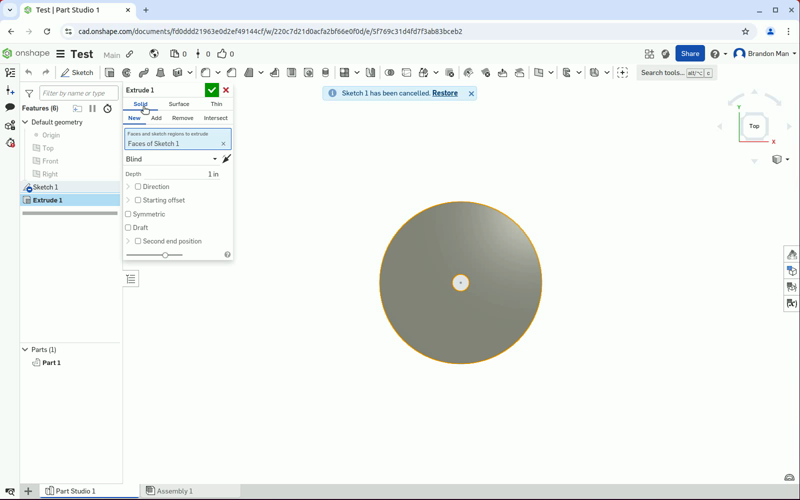
click(143, 106)
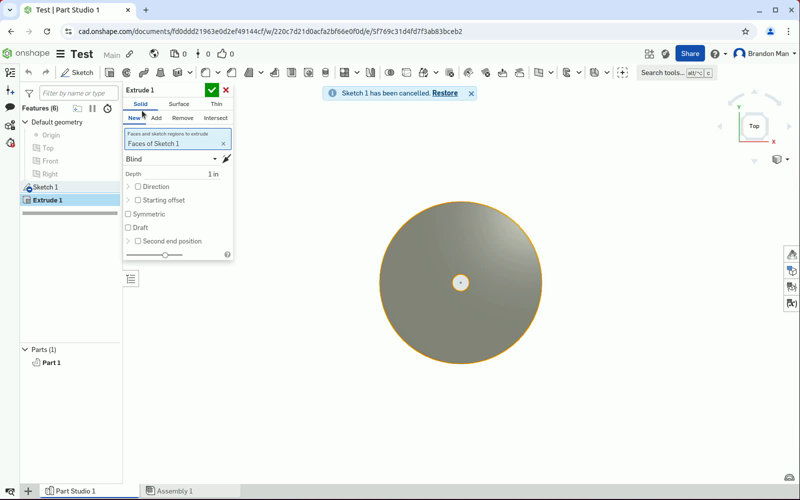
mouse_move(137, 120)
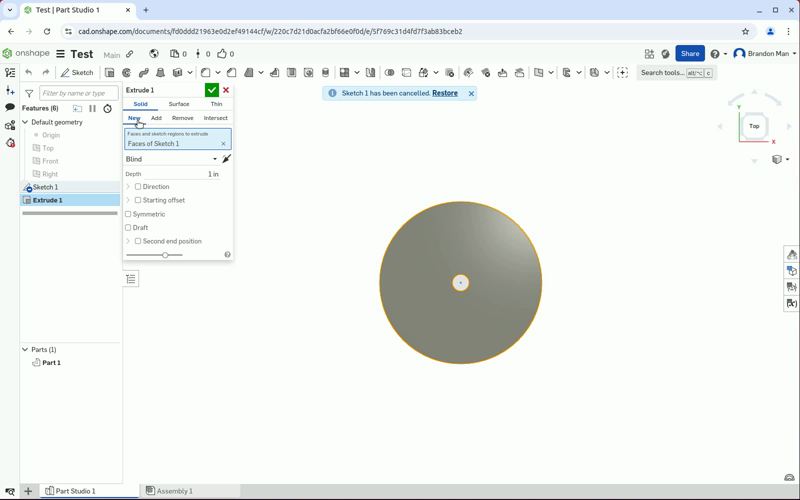
click(137, 120)
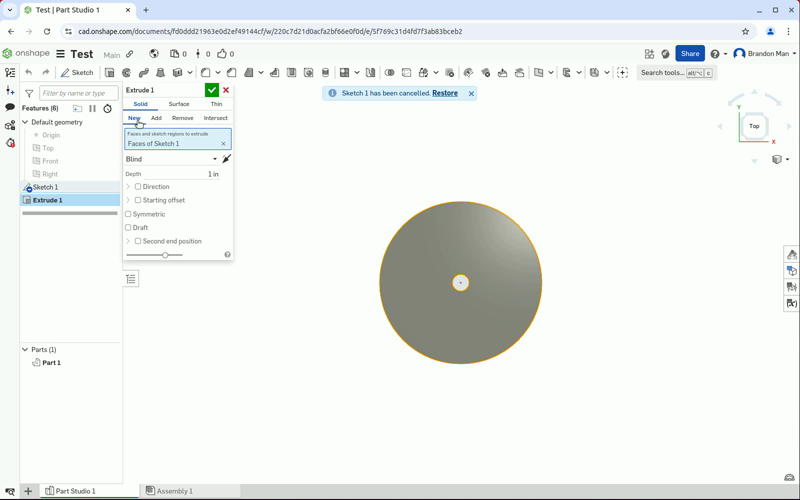
key(tab, 4)
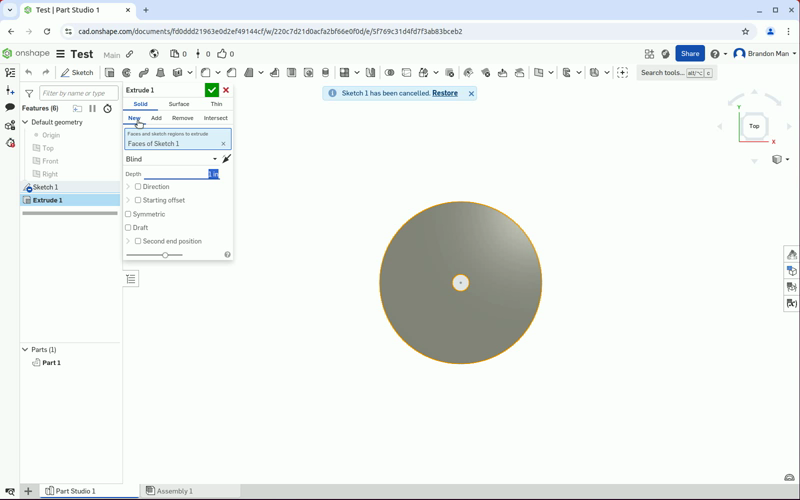
text(11.073)
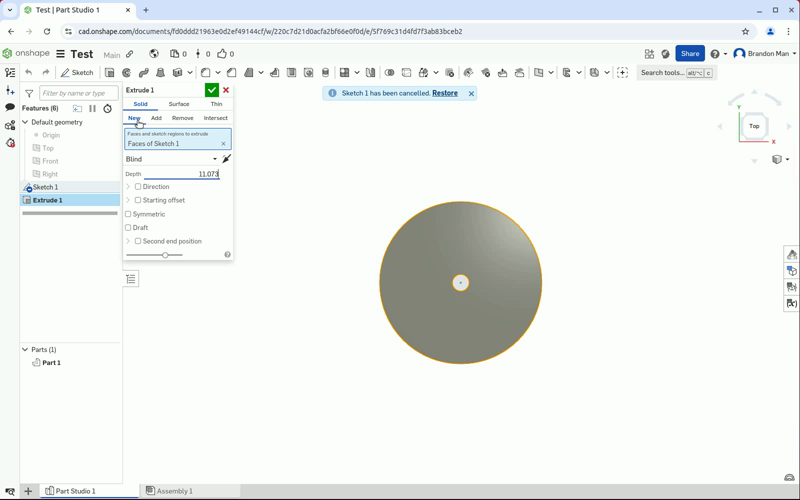
key(enter)
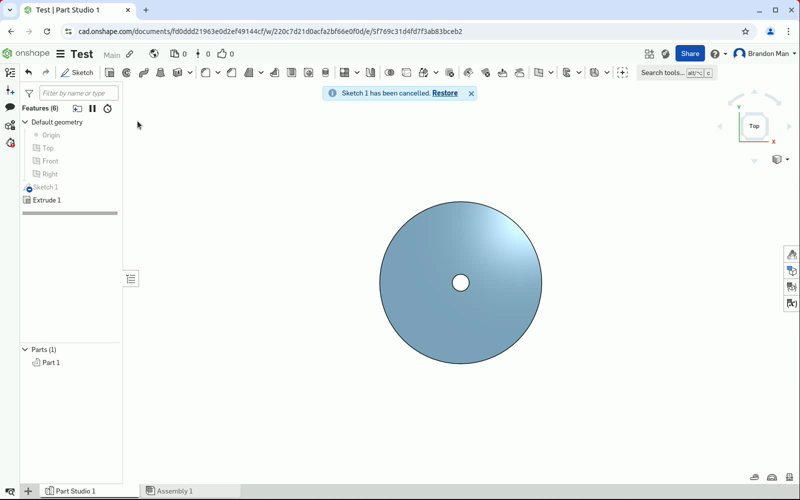
key(shift+h)
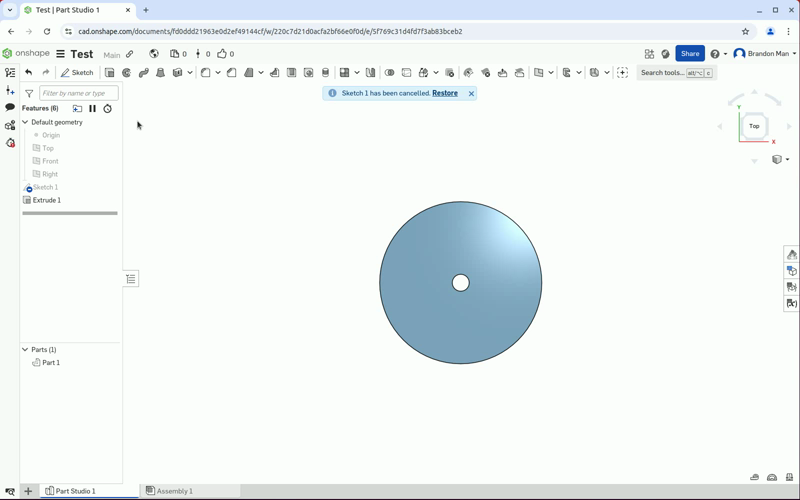
key(shift+h)
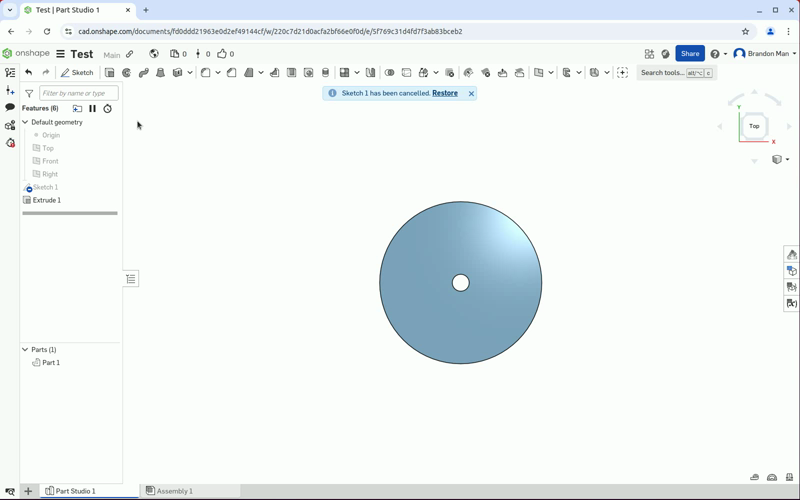
mouse_move(73, 189)
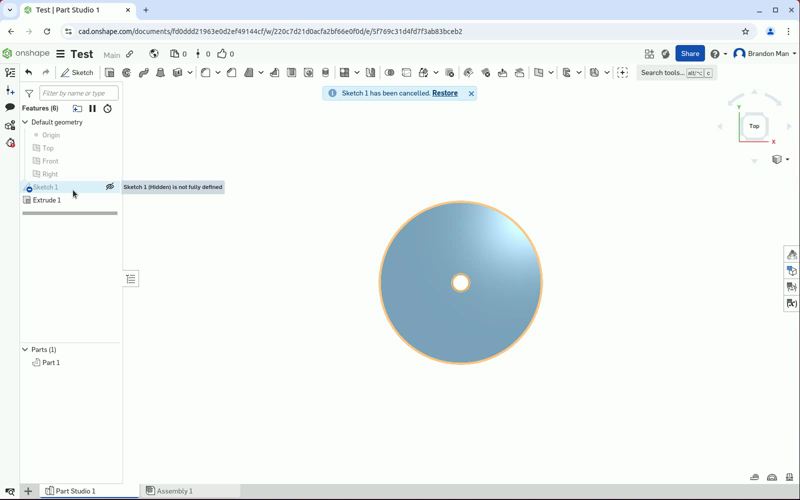
click(73, 189)
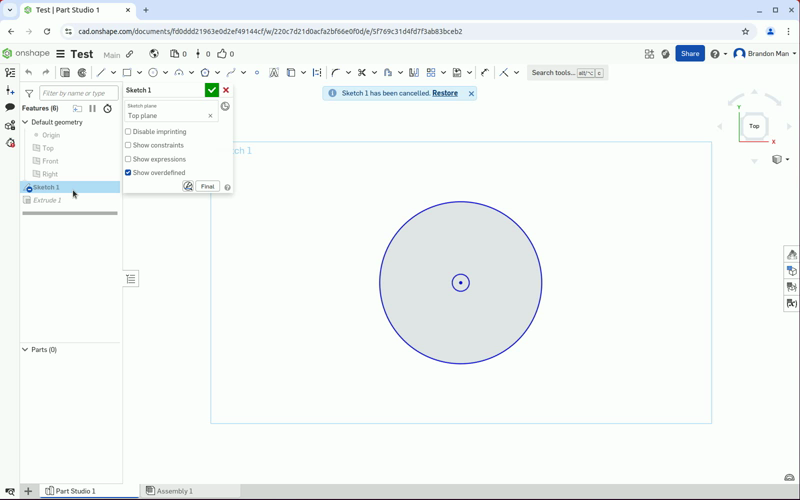
mouse_move(229, 92)
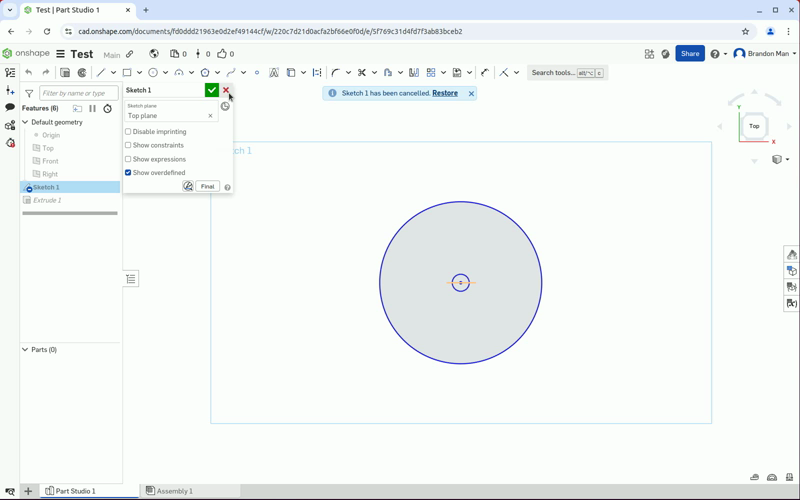
click(229, 92)
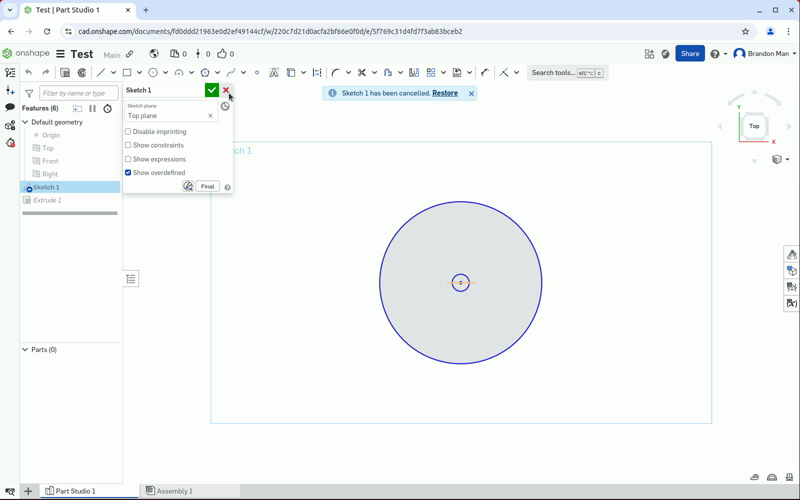
key(shift+s)
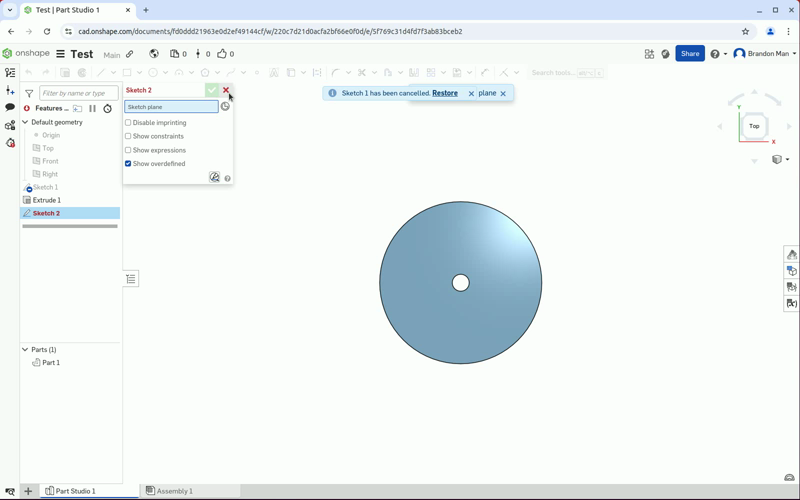
mouse_move(73, 150)
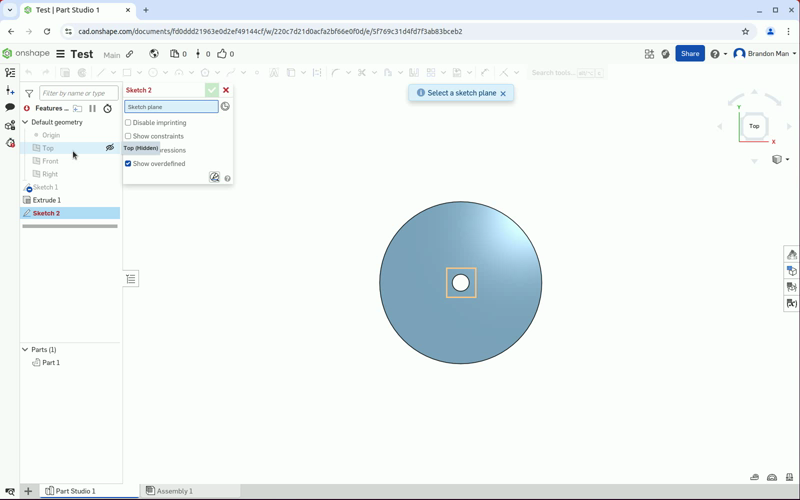
click(73, 150)
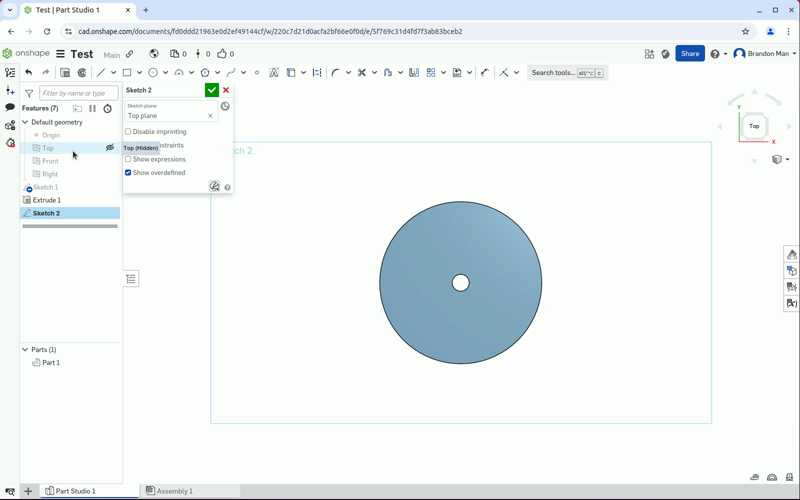
mouse_move(73, 352)
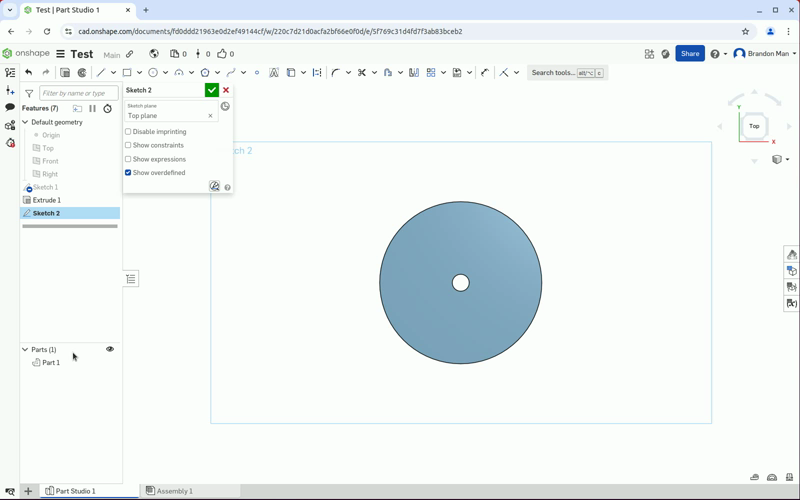
key(y)
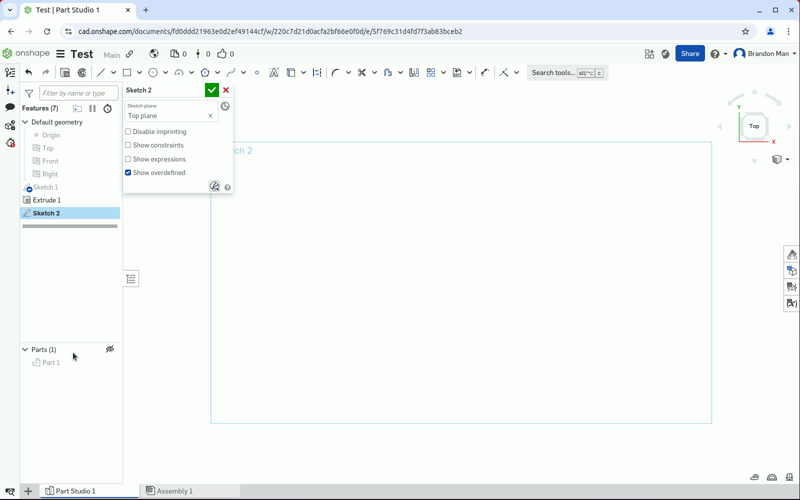
key(c)
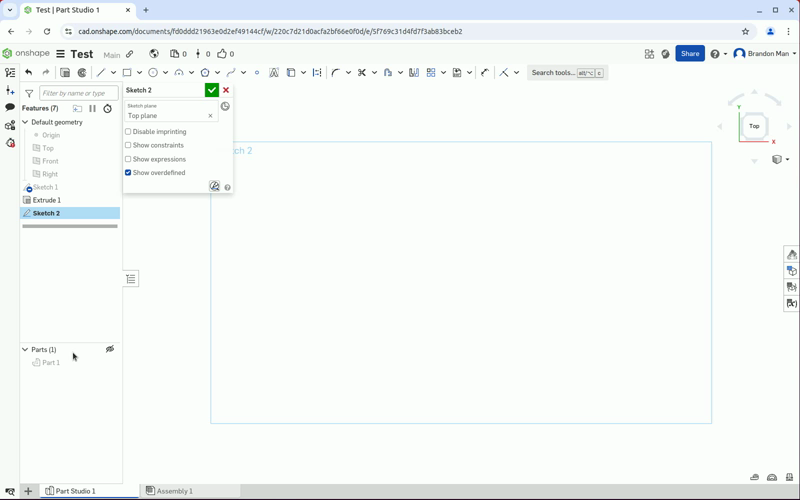
key_down(shift)
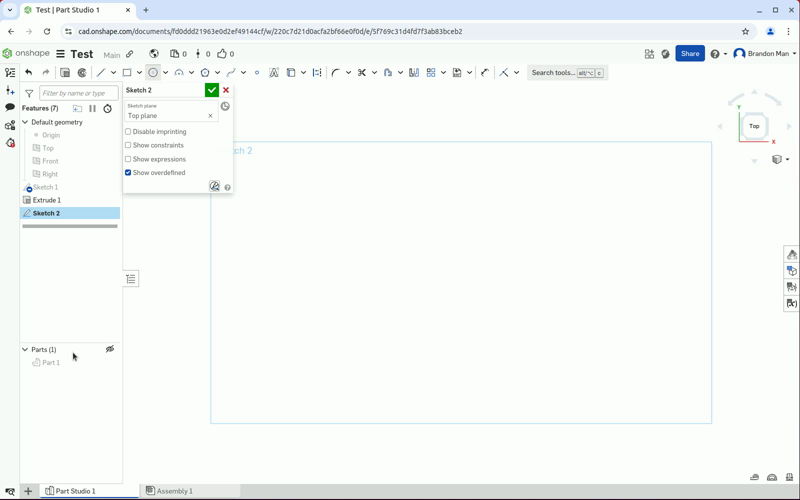
mouse_move(461, 282)
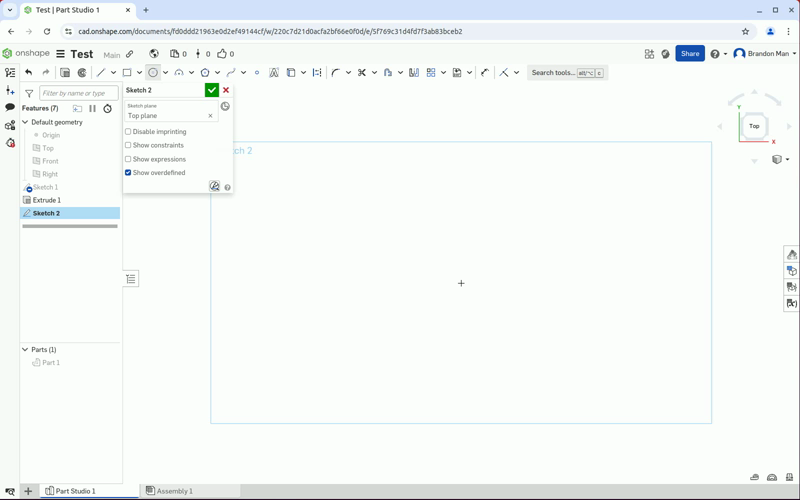
click(461, 282)
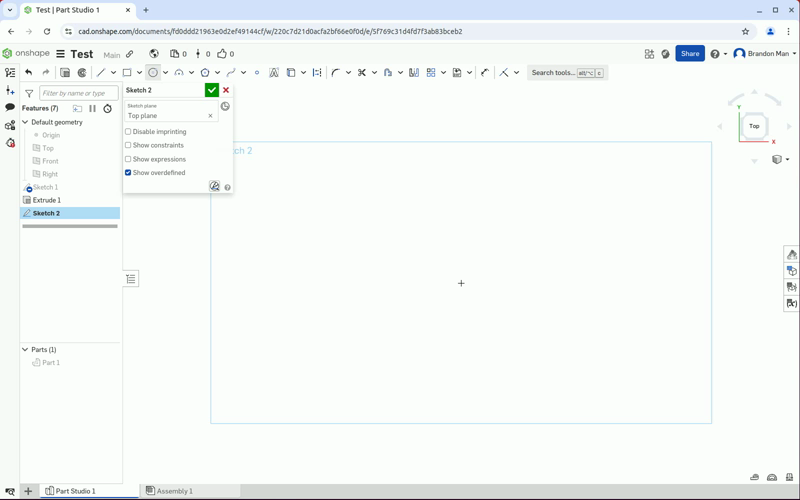
key_up(shift)
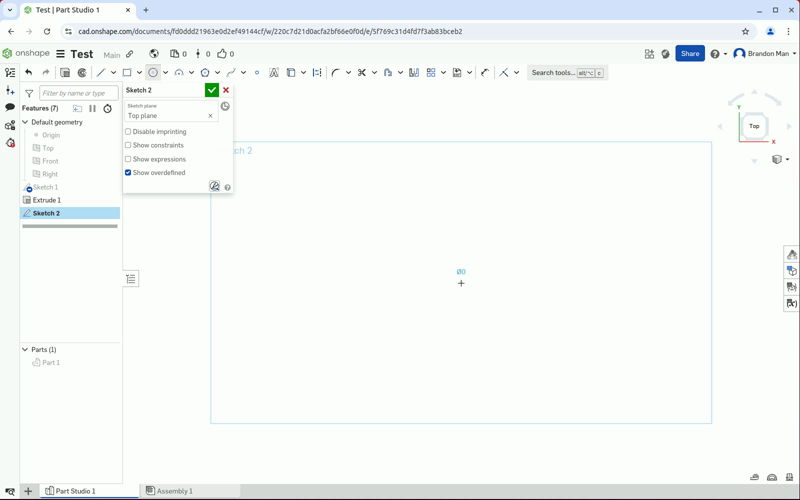
mouse_move(574, 282)
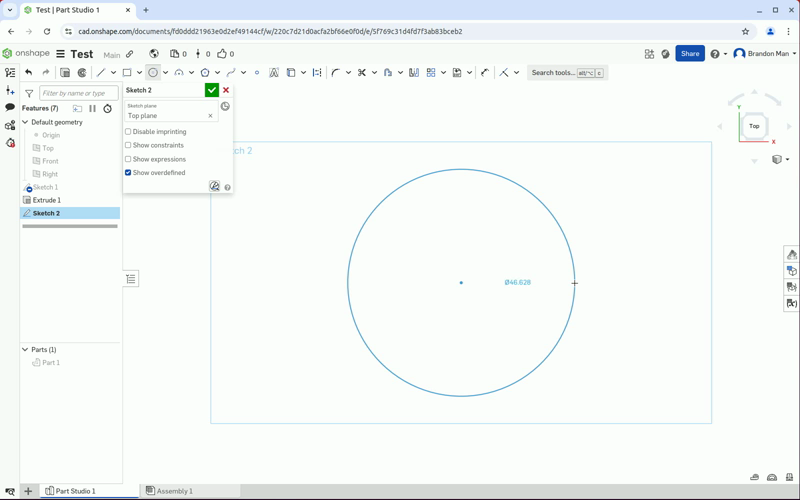
click(574, 282)
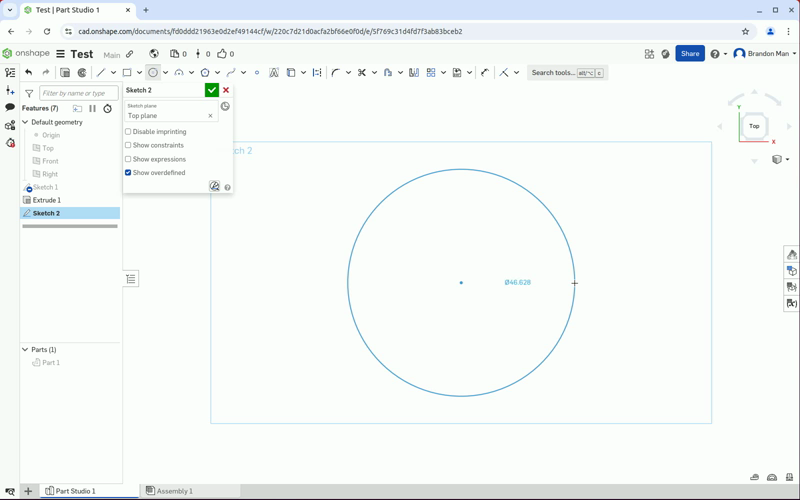
key(esc)
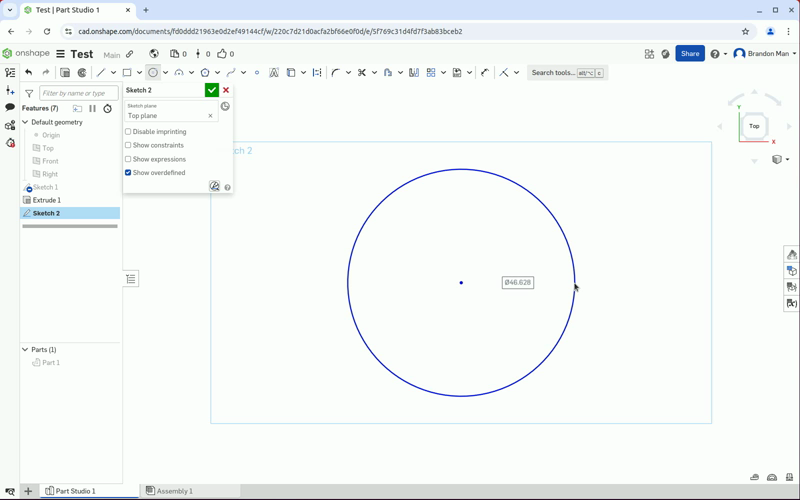
key(c)
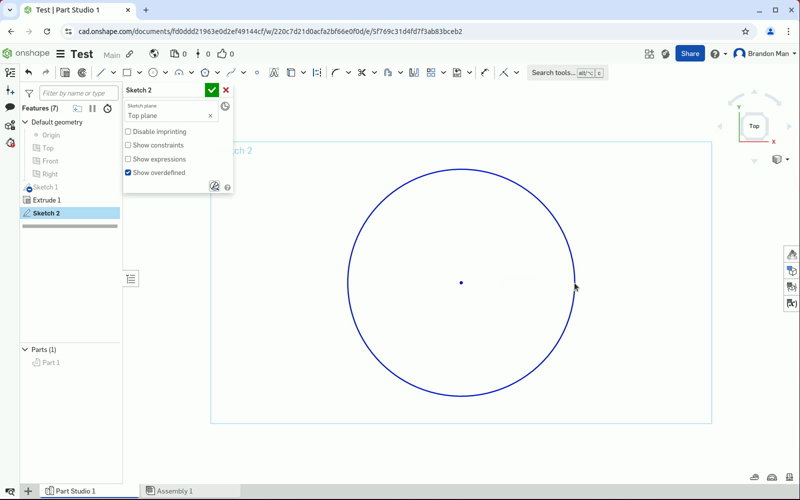
key_down(shift)
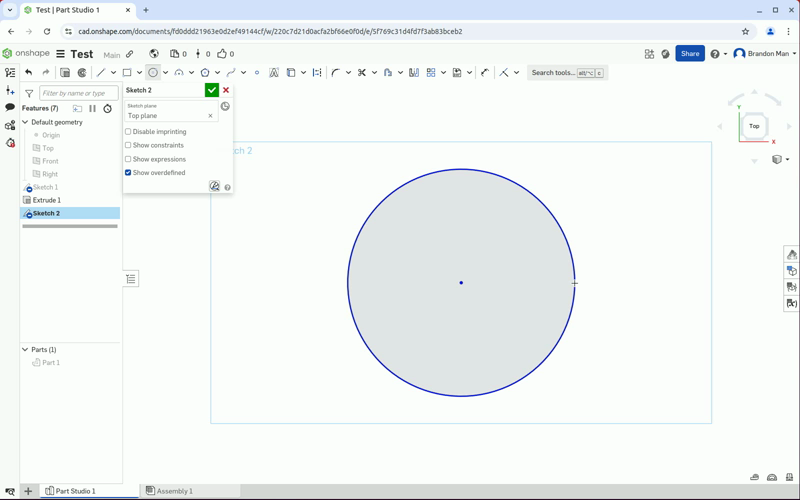
mouse_move(461, 282)
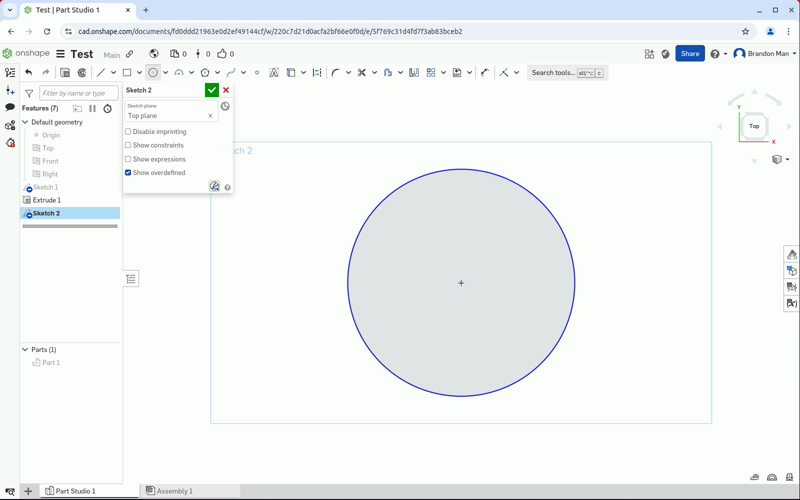
click(461, 282)
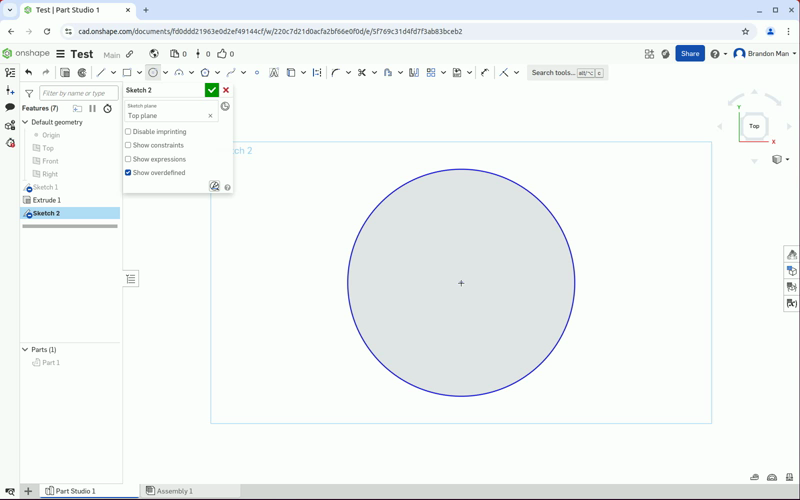
key_up(shift)
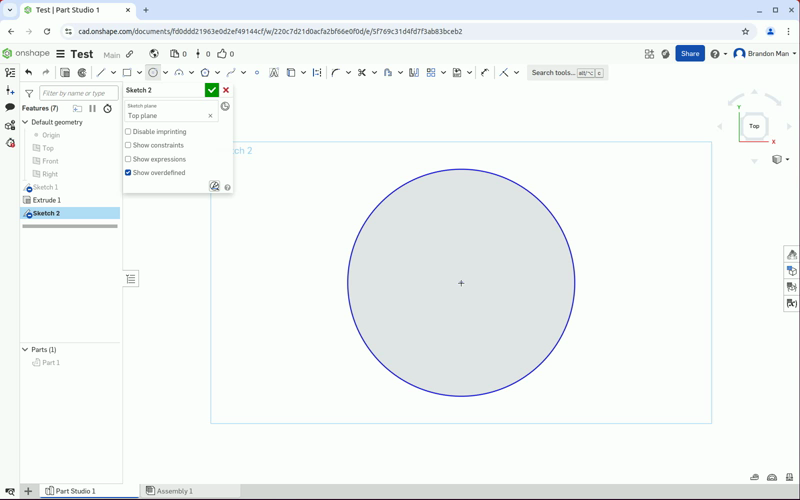
mouse_move(541, 282)
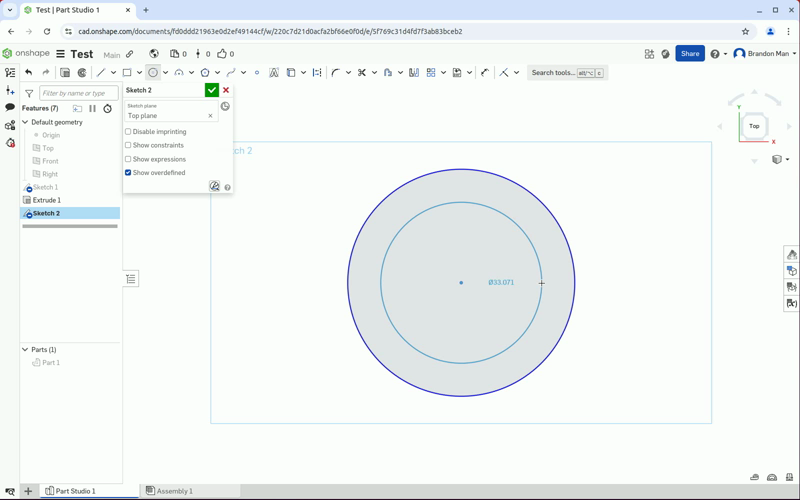
click(541, 282)
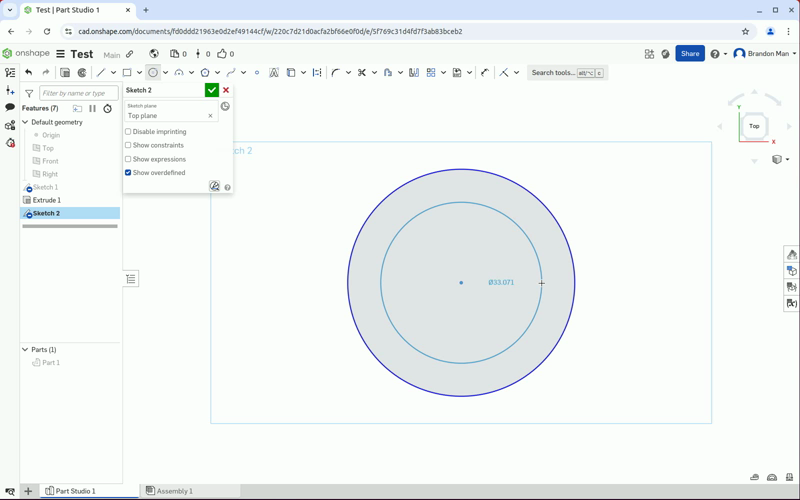
key(esc)
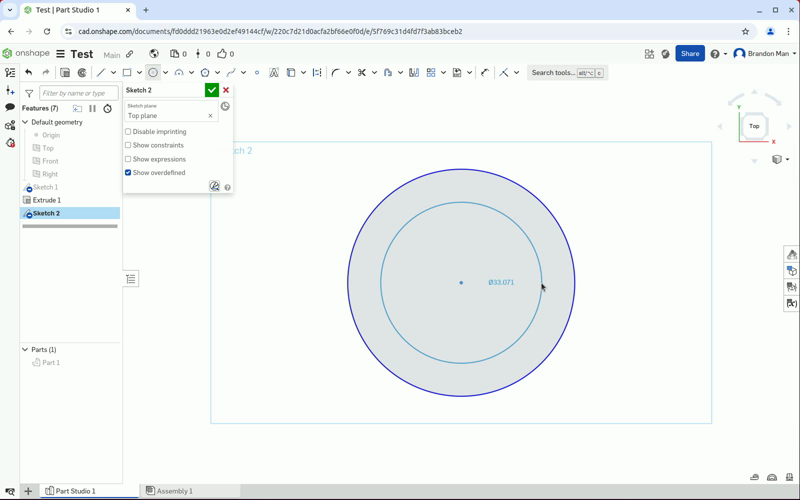
mouse_move(425, 375)
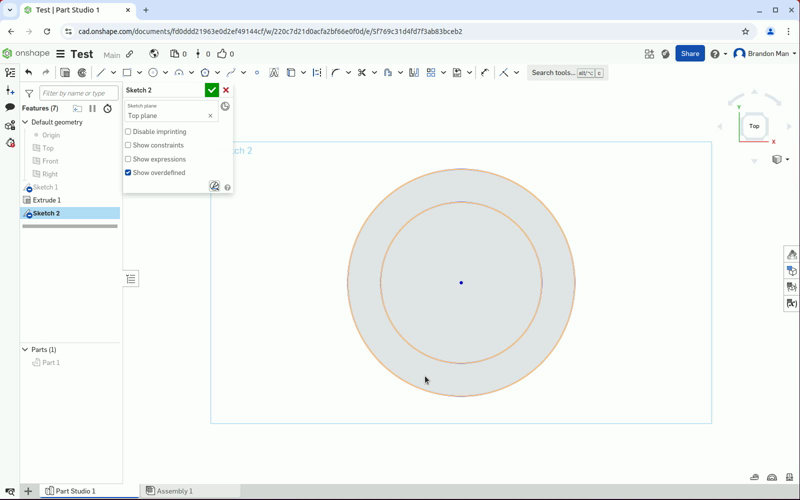
click(425, 375)
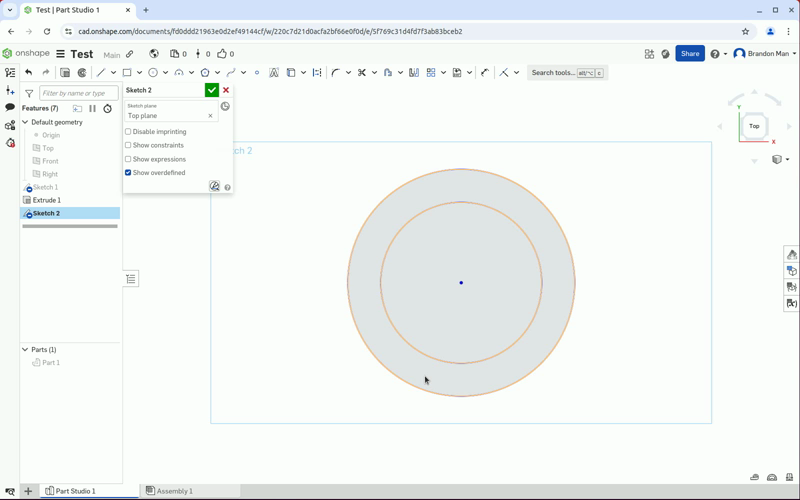
mouse_move(73, 352)
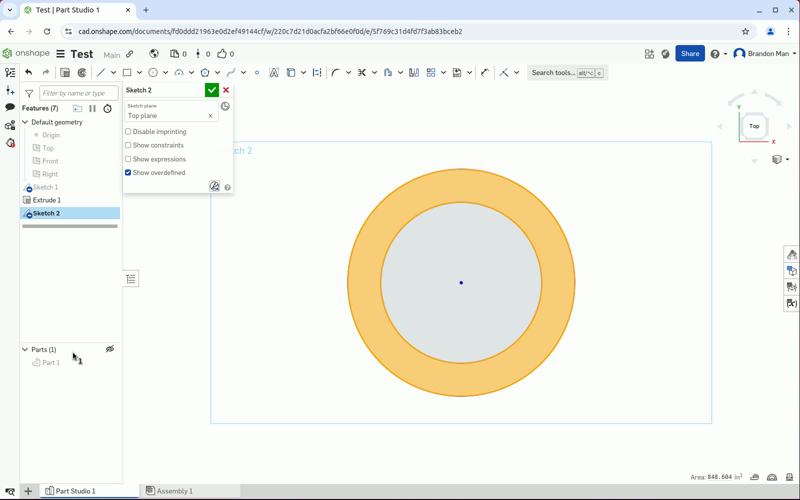
key(shift+y)
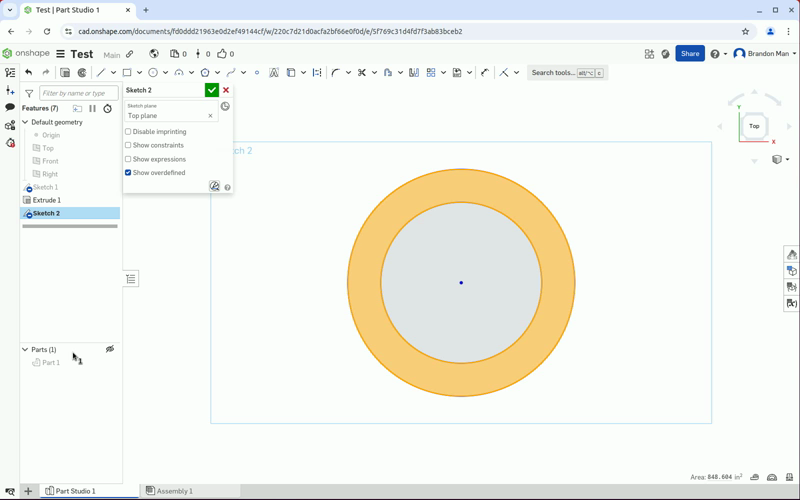
key(shift+e)
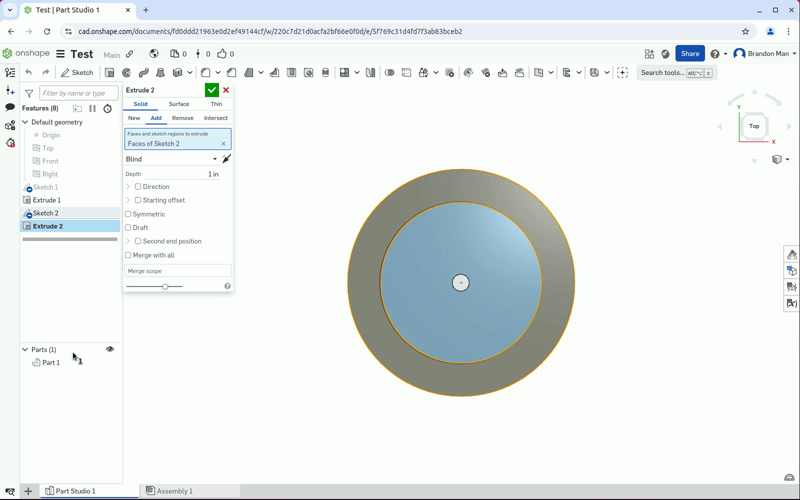
mouse_move(143, 106)
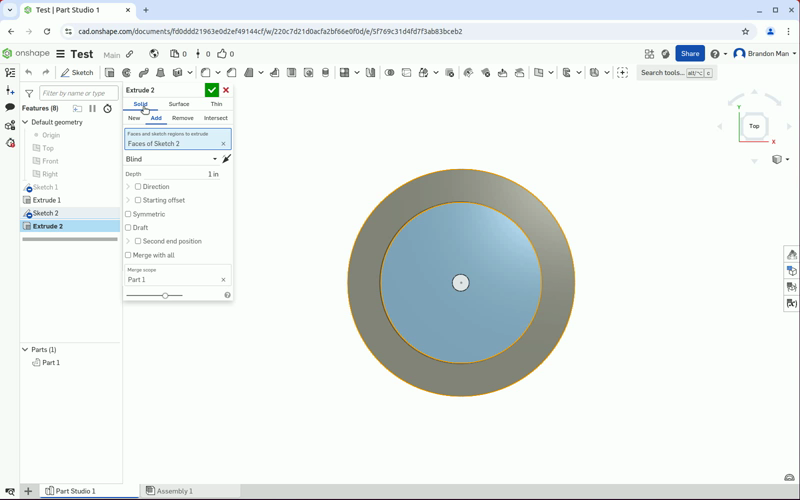
click(143, 106)
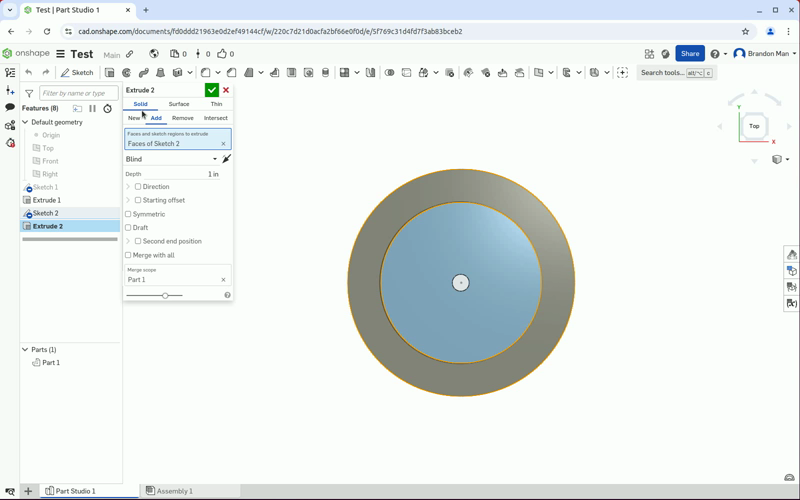
mouse_move(137, 120)
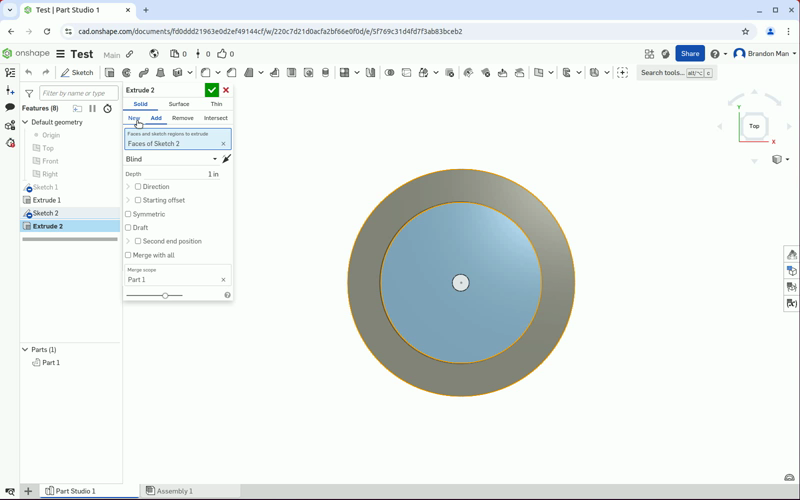
click(137, 120)
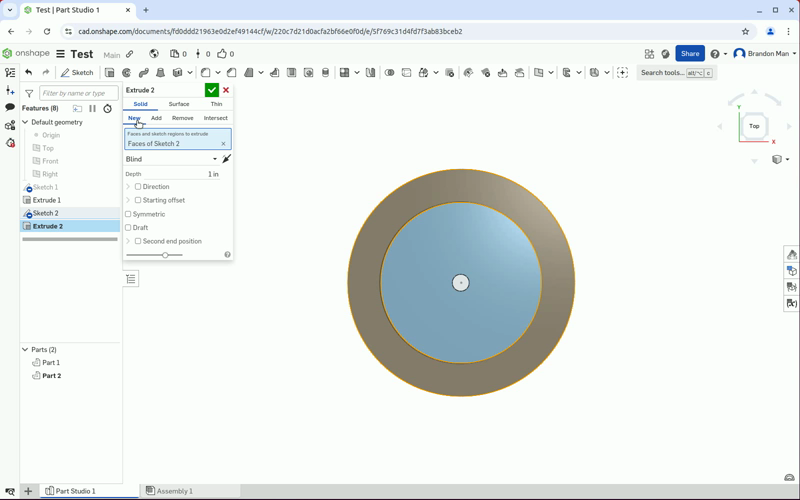
key(tab, 4)
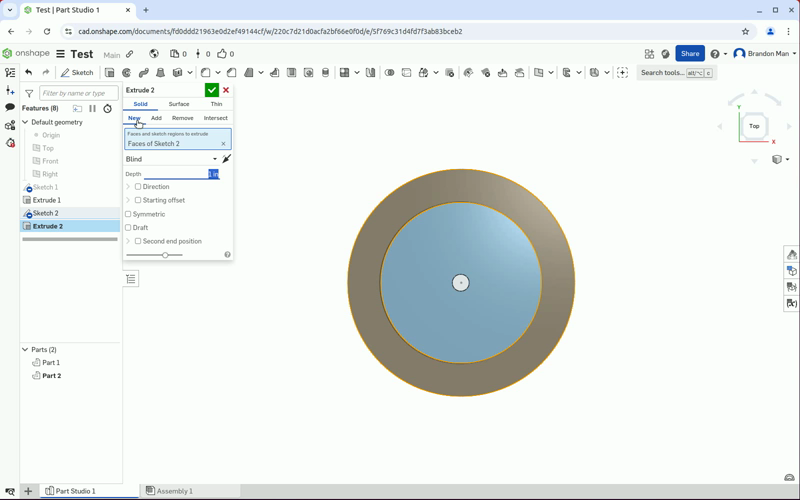
text(21.905)
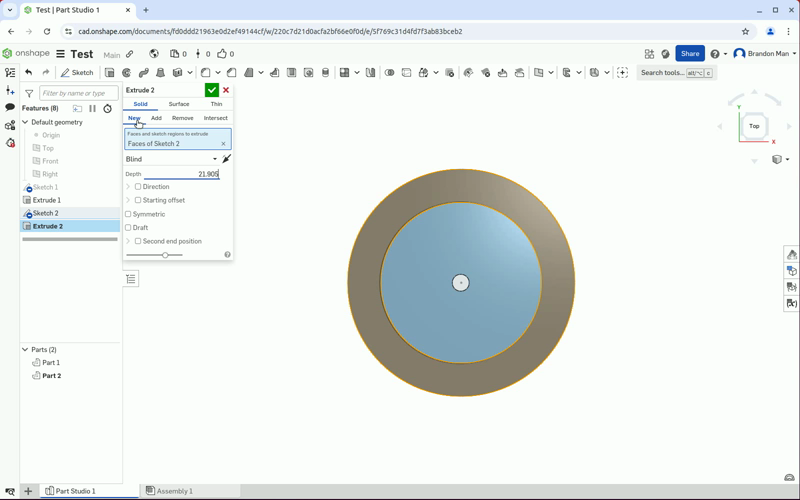
key(enter)
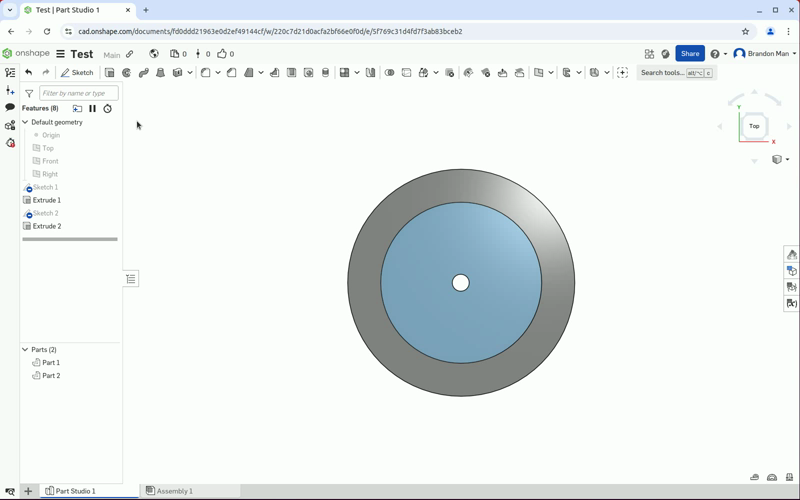
key(shift+h)
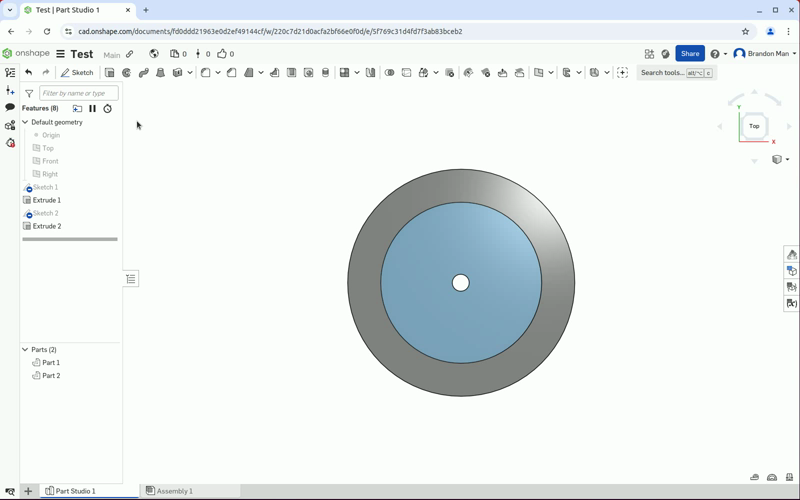
key(shift+h)
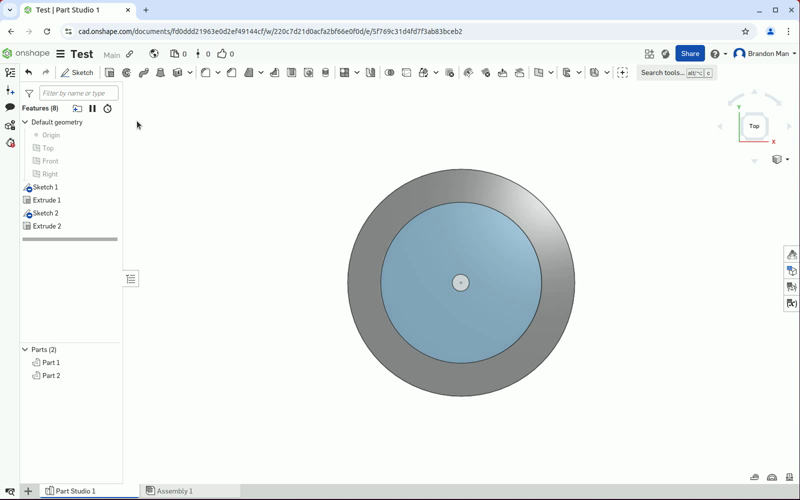
key(shift+7)
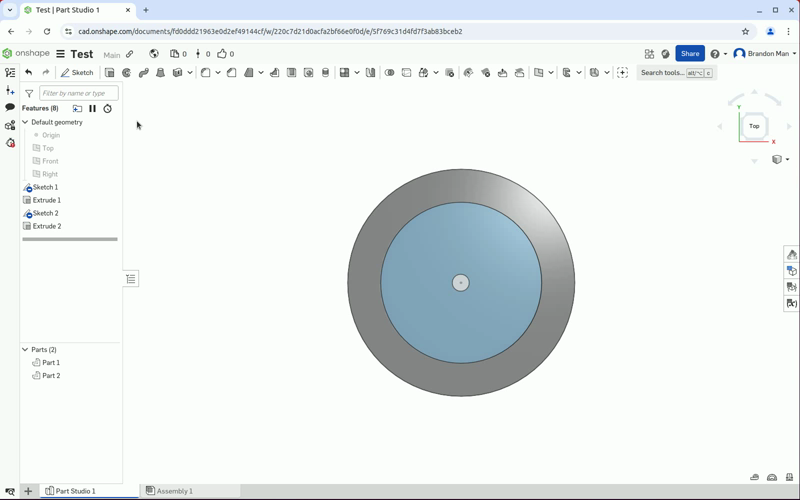
key(up, 3)
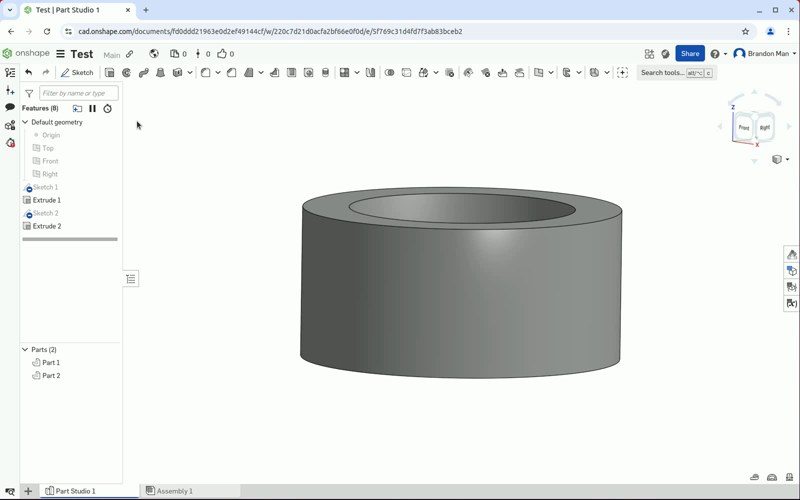
key(left, 3)
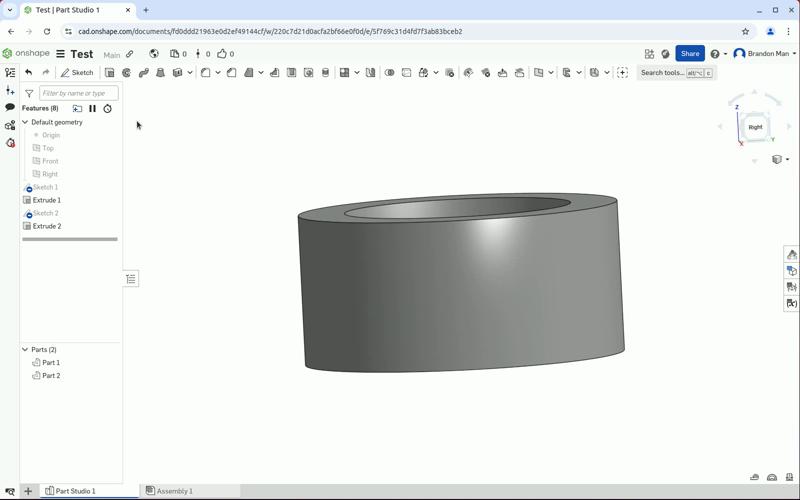
key(right, 3)
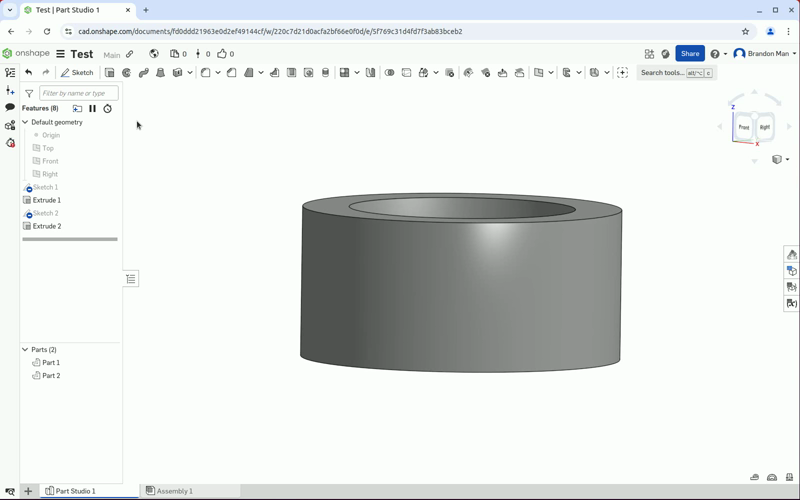
key(down, 3)
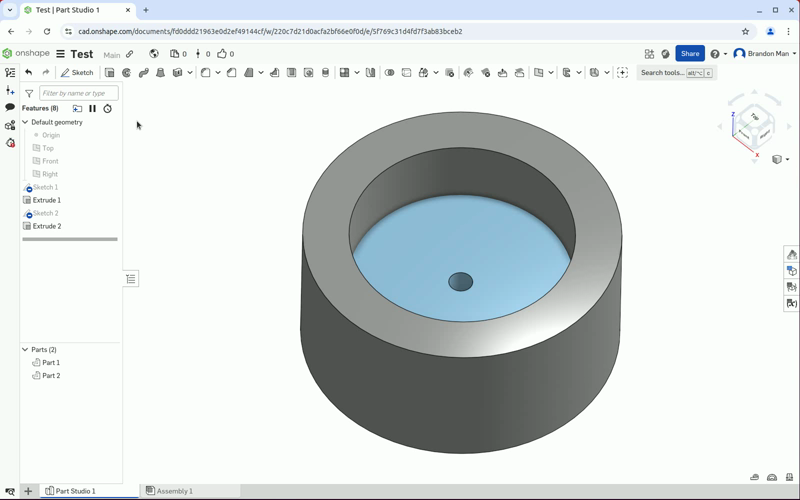
mouse_move(73, 189)
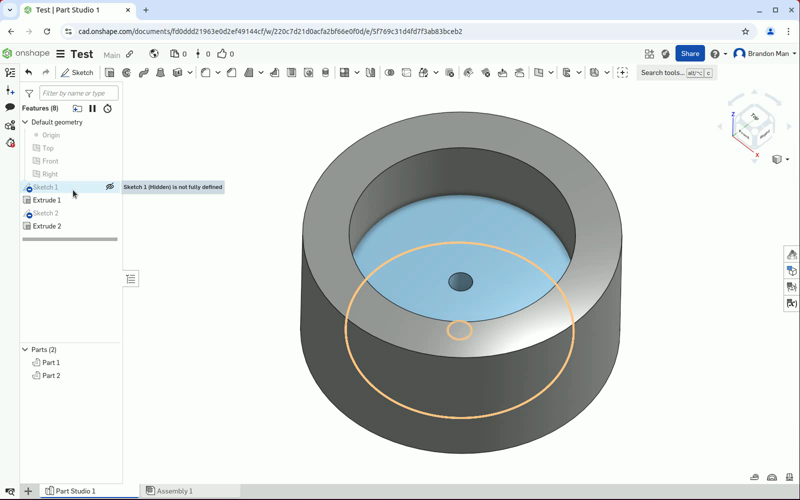
click(73, 189)